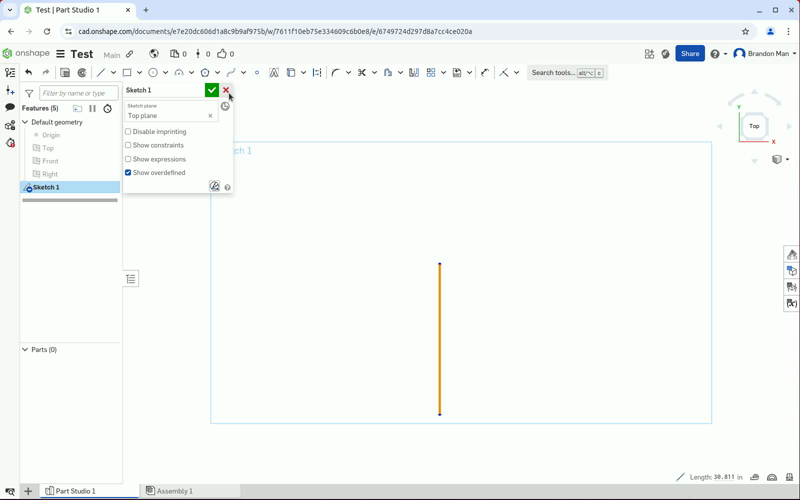
key(shift+h)
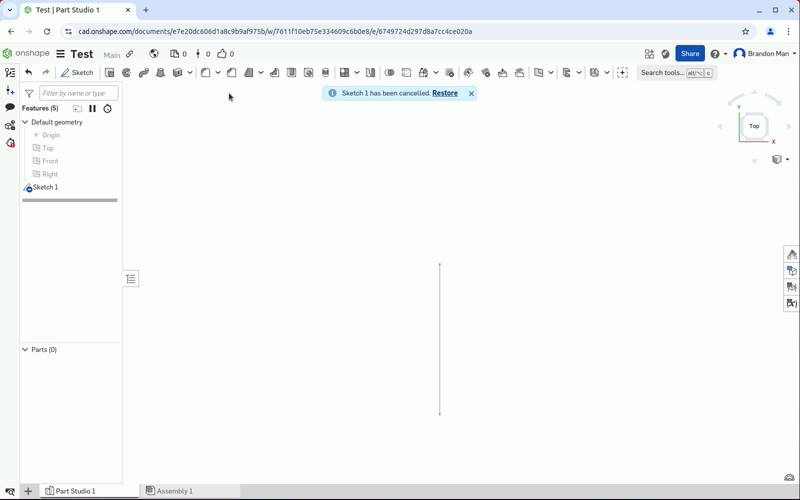
key(shift+s)
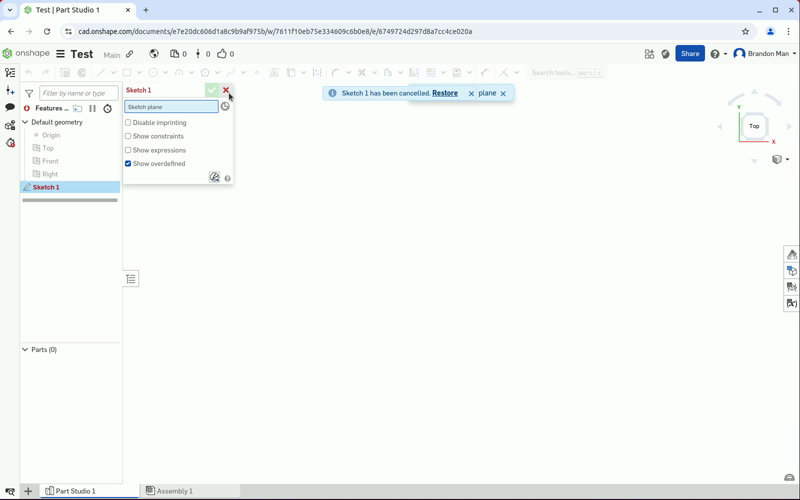
mouse_move(73, 150)
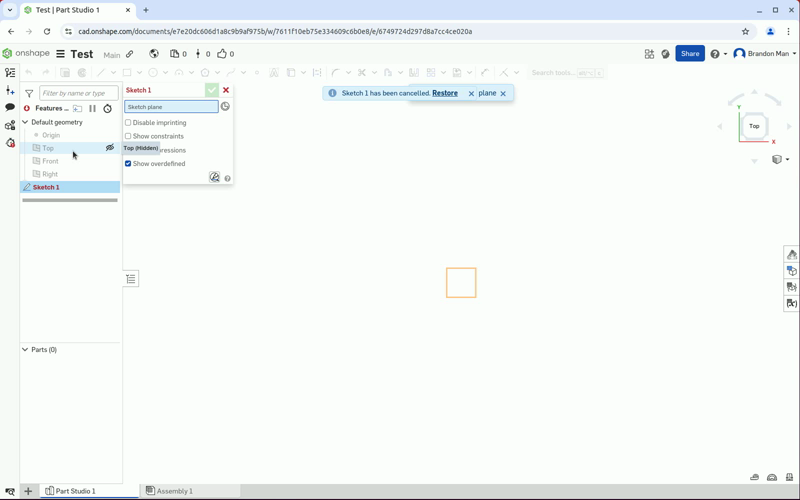
click(73, 150)
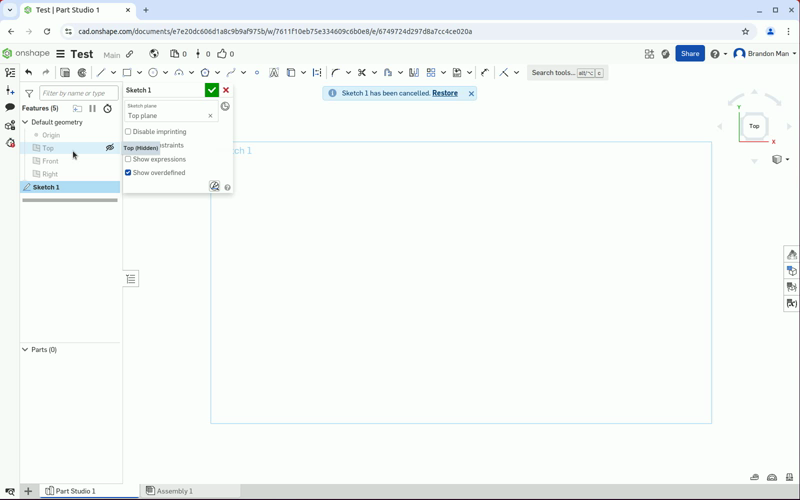
mouse_move(73, 352)
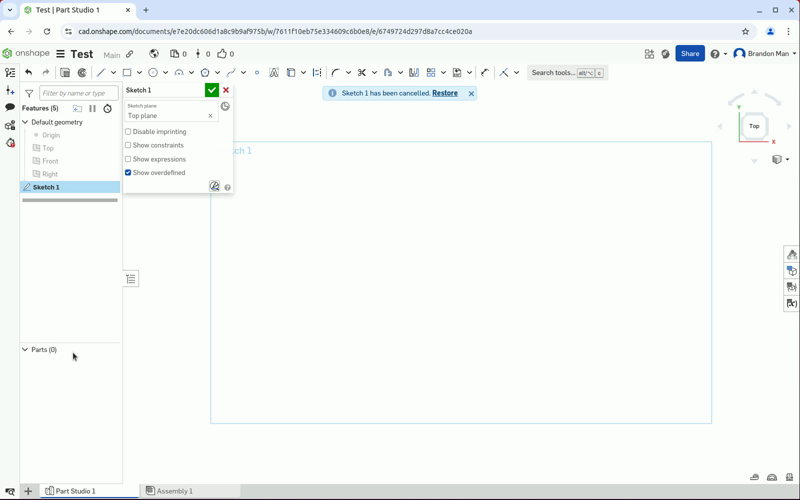
key(y)
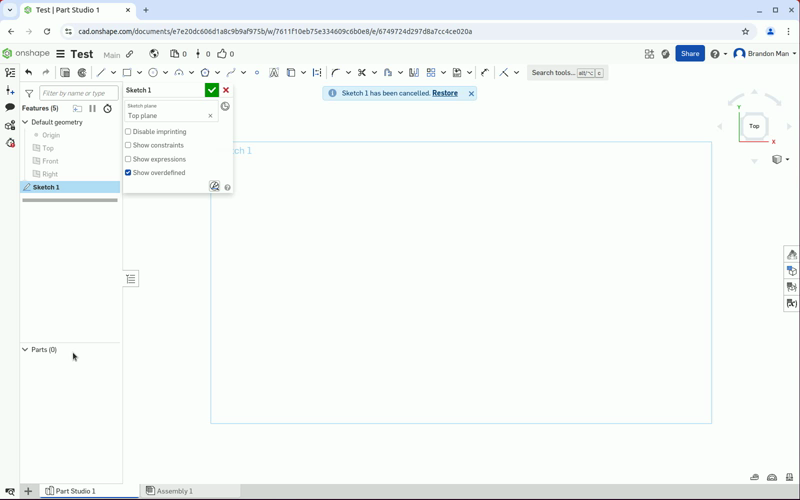
key(c)
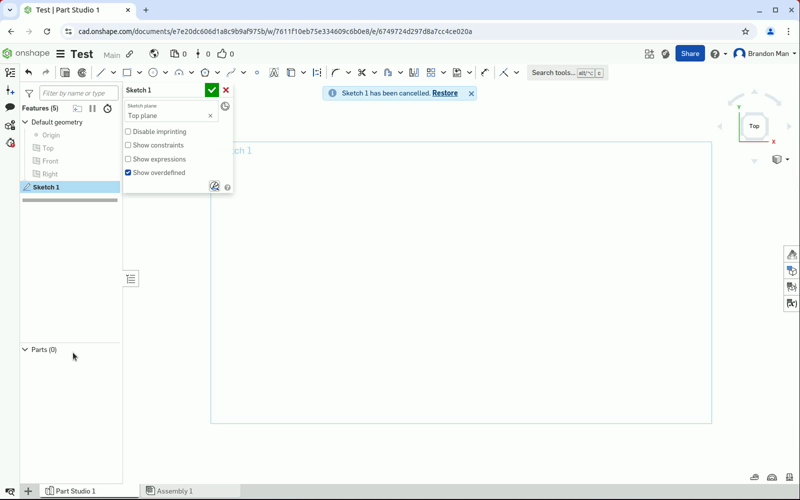
key_down(shift)
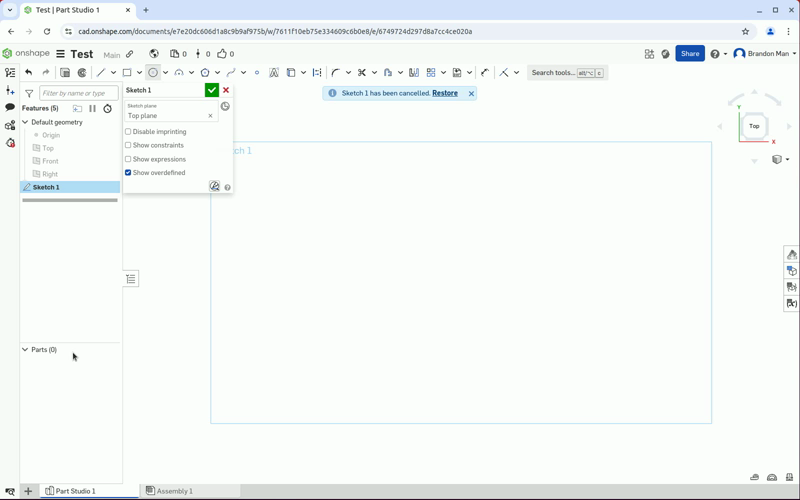
mouse_move(461, 282)
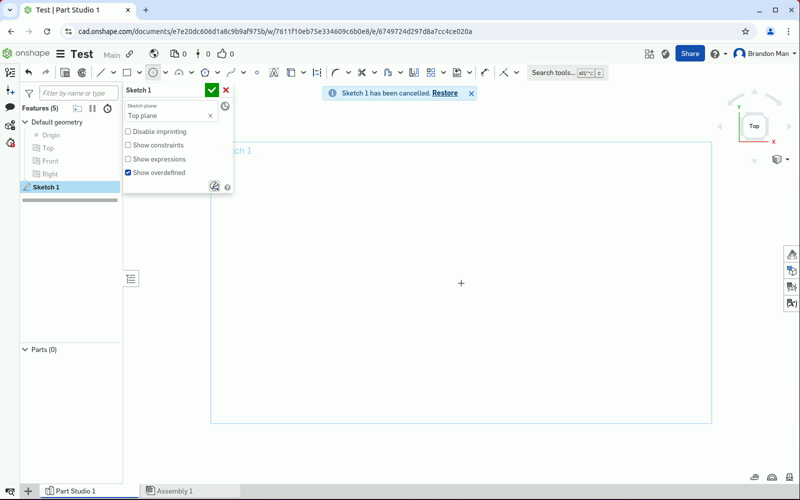
click(461, 282)
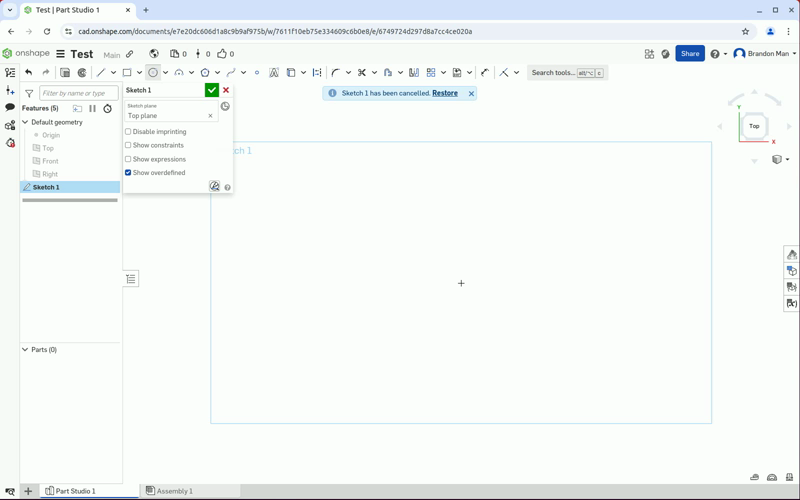
key_up(shift)
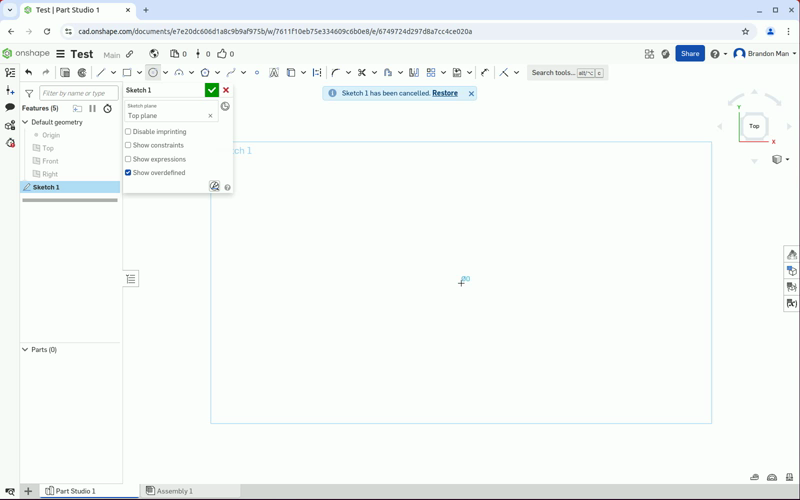
mouse_move(518, 282)
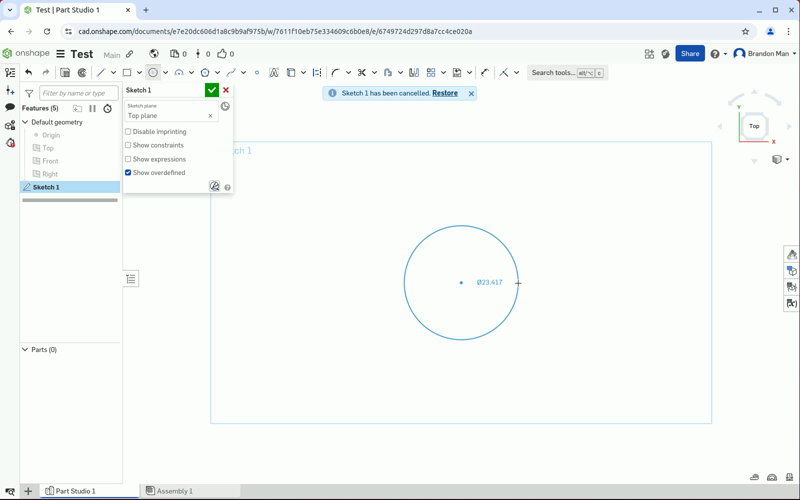
click(518, 282)
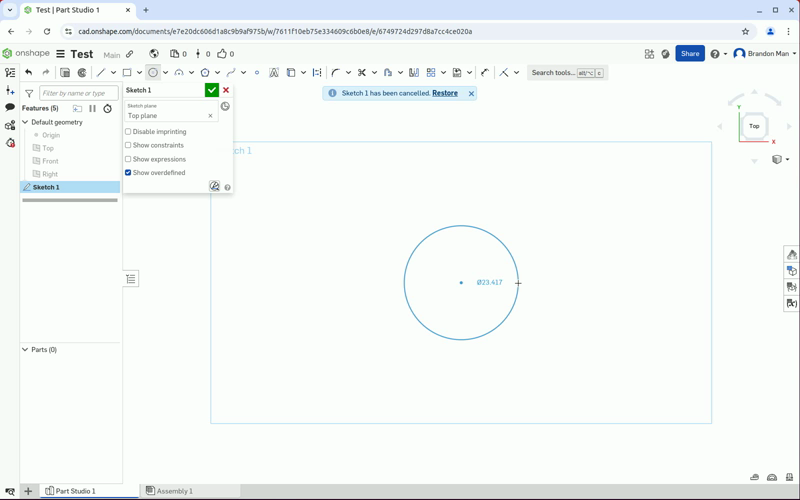
key(esc)
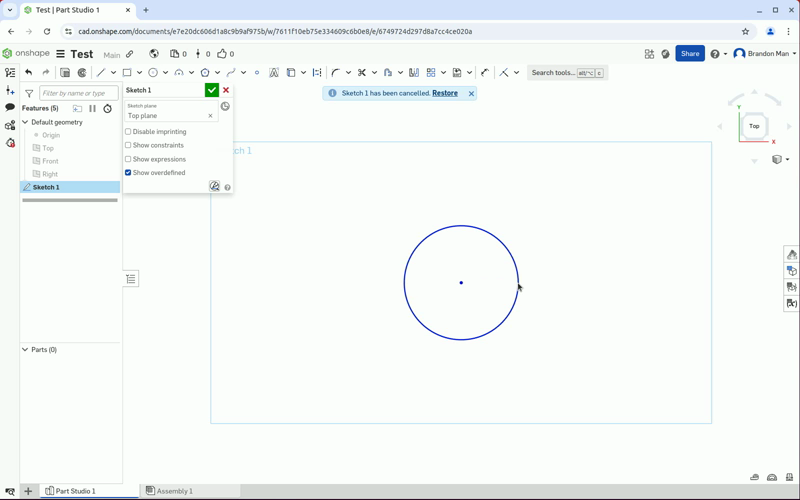
mouse_move(442, 280)
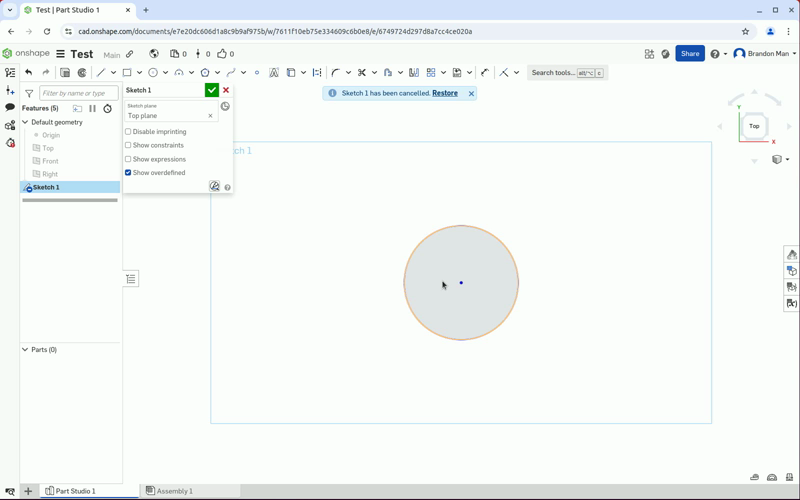
click(442, 280)
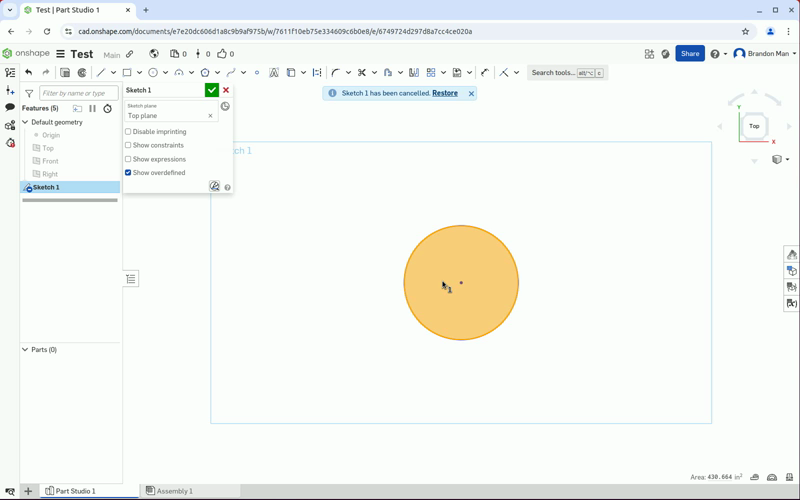
mouse_move(73, 352)
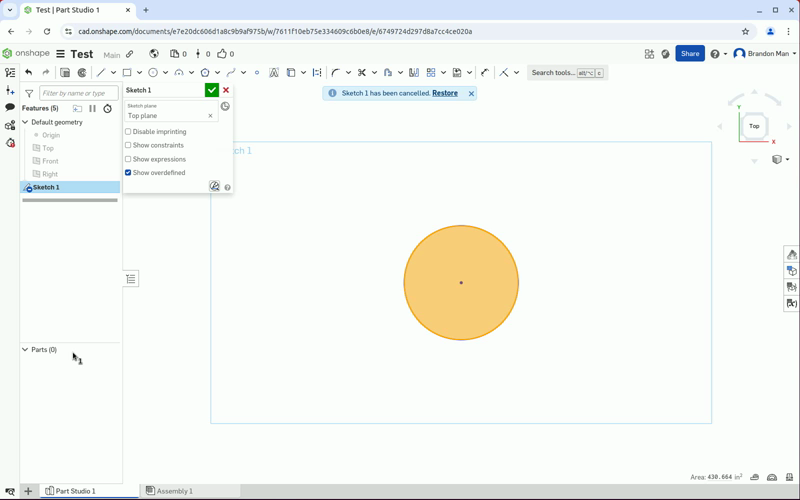
key(shift+y)
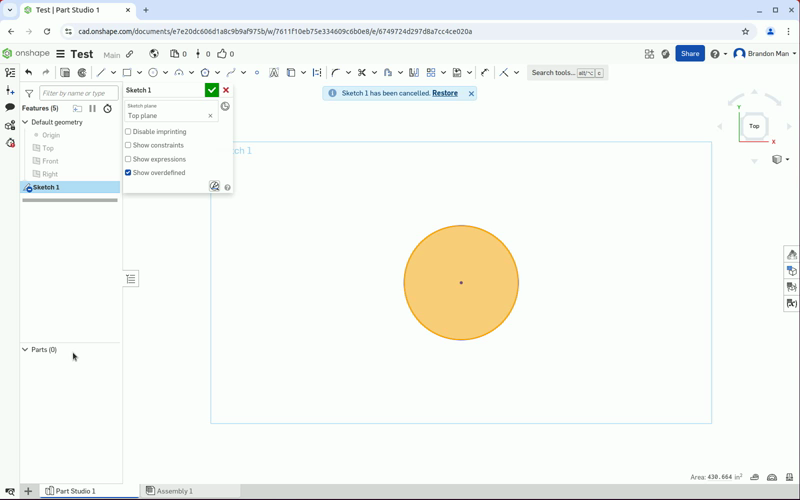
key(shift+e)
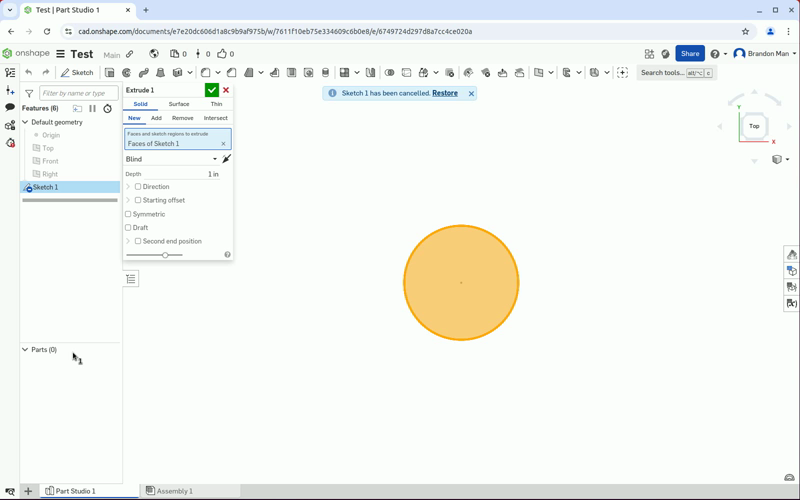
mouse_move(143, 106)
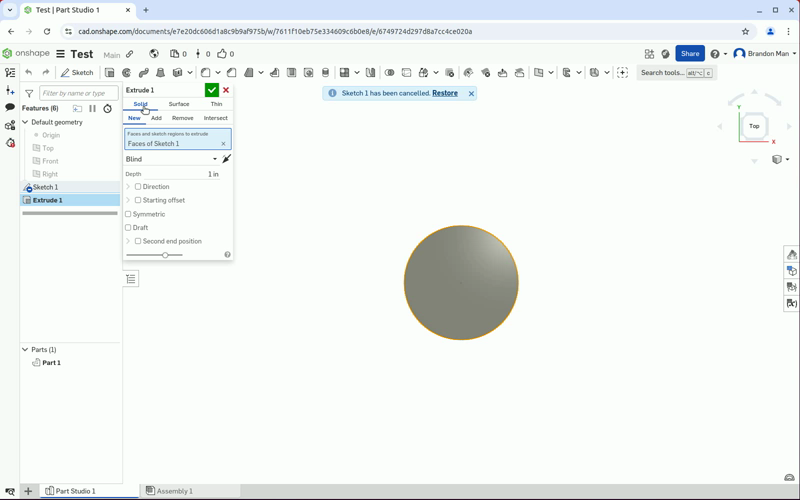
click(143, 106)
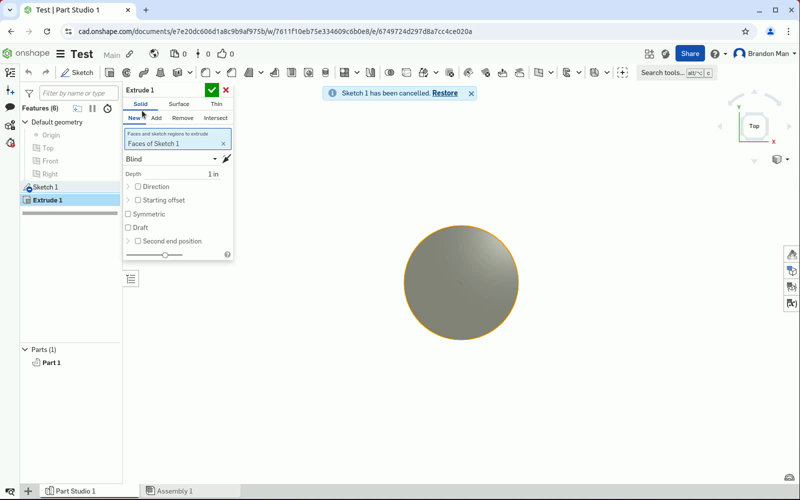
mouse_move(137, 120)
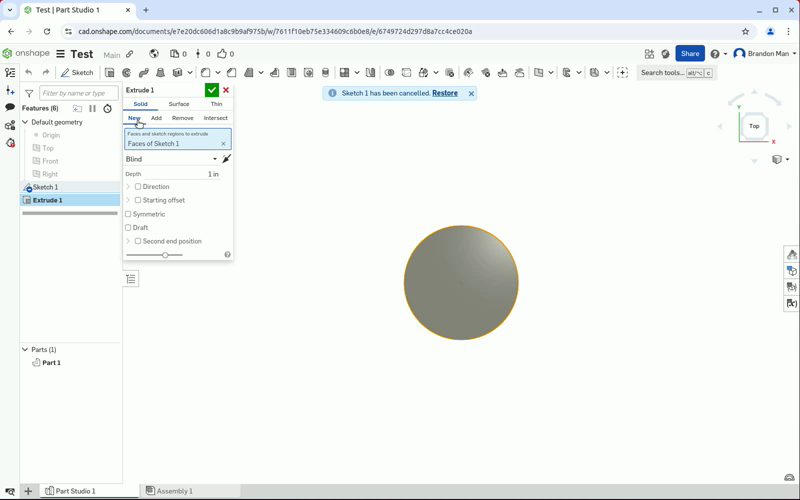
click(137, 120)
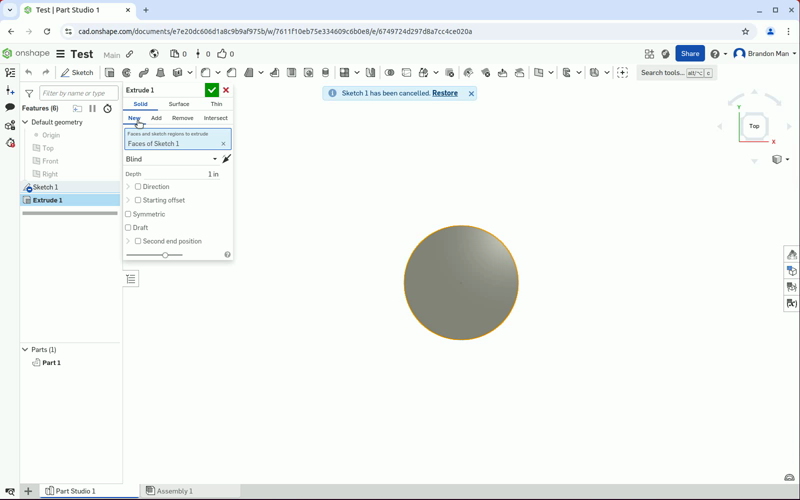
key(tab, 4)
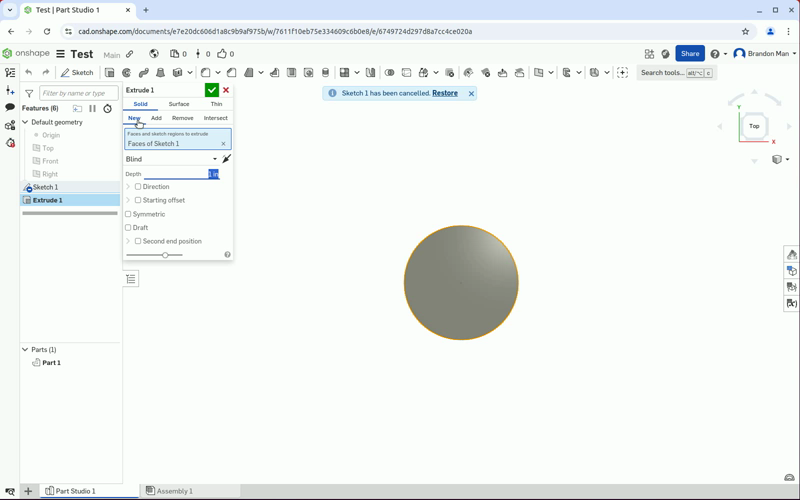
text(23.108)
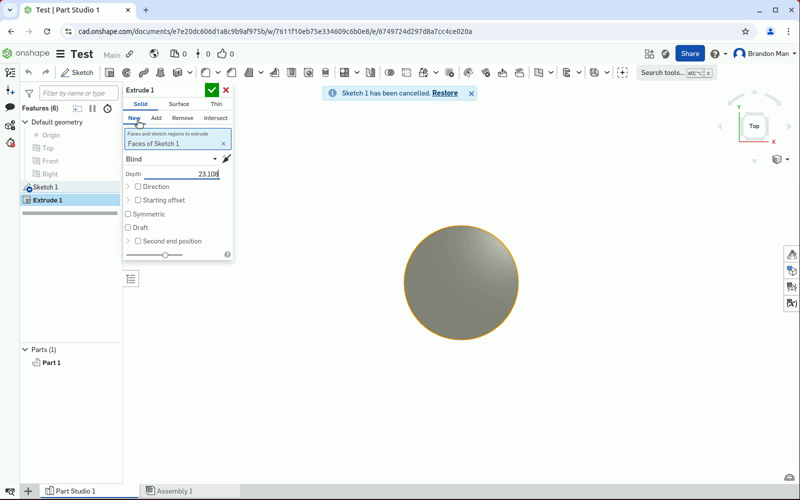
key(enter)
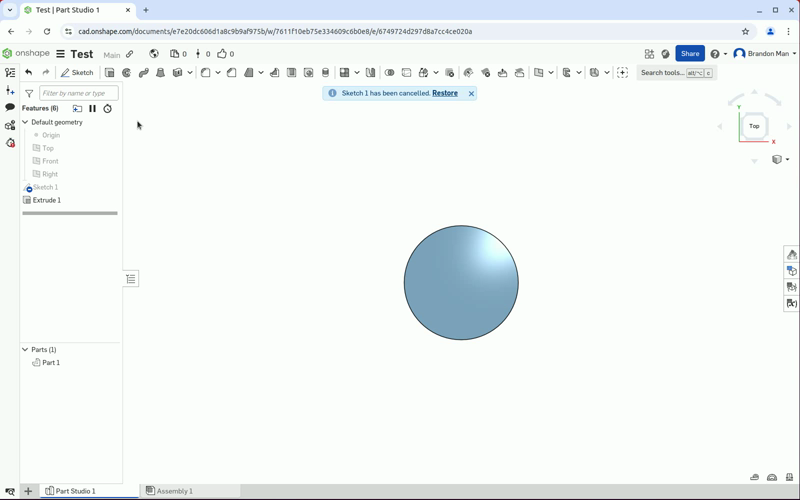
key(shift+h)
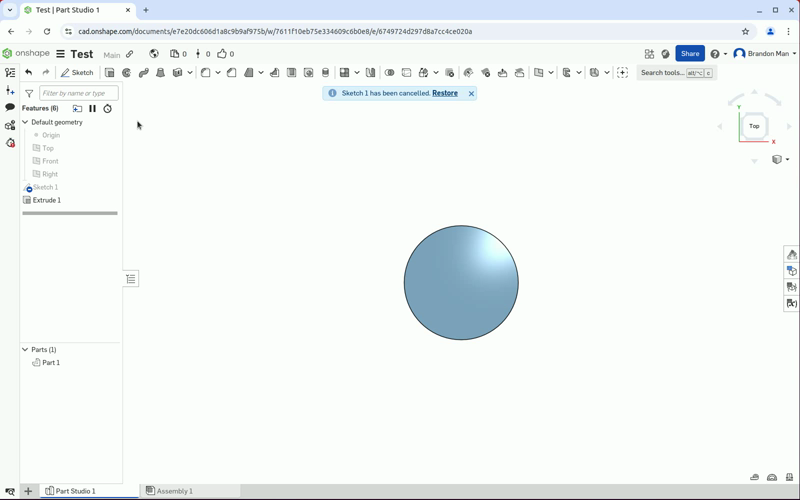
key(shift+h)
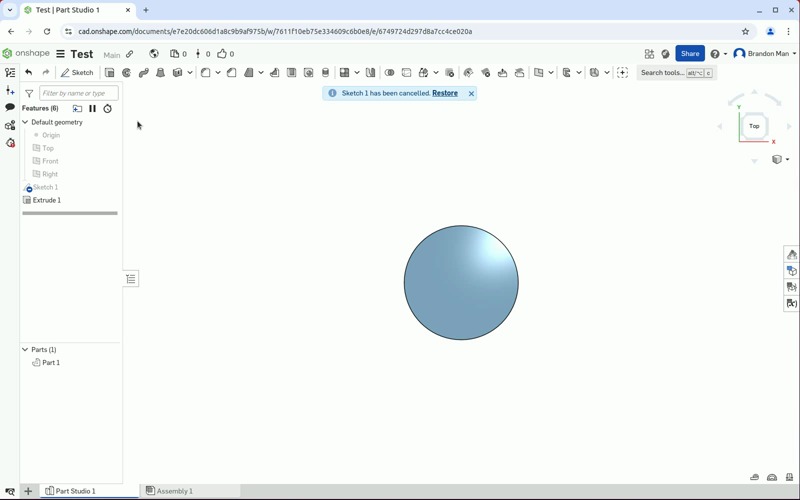
mouse_move(73, 189)
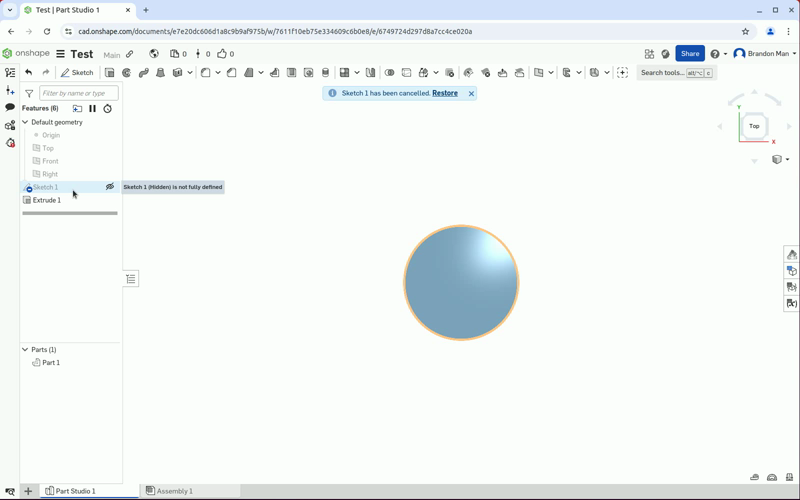
click(73, 189)
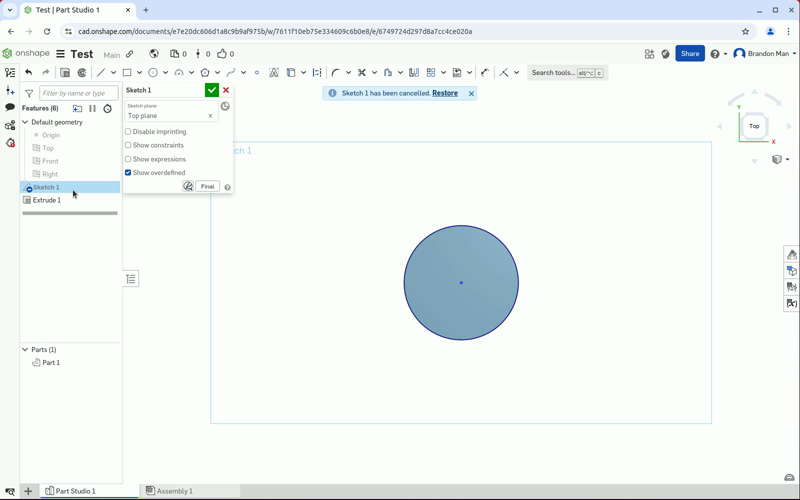
mouse_move(229, 92)
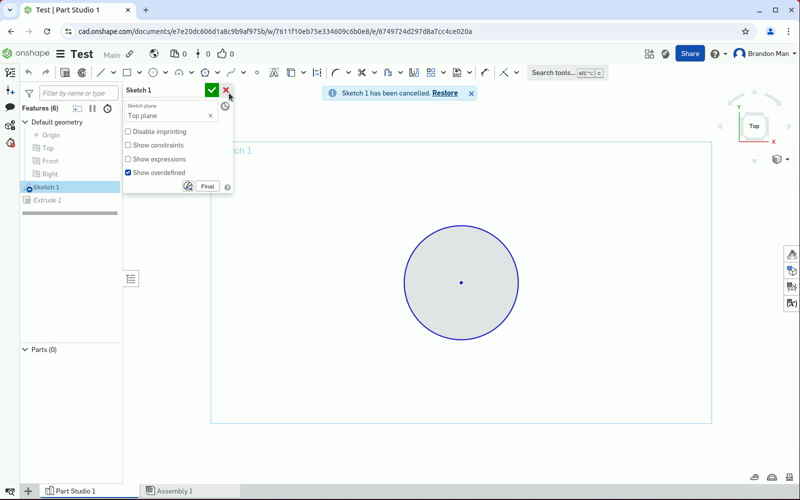
click(229, 92)
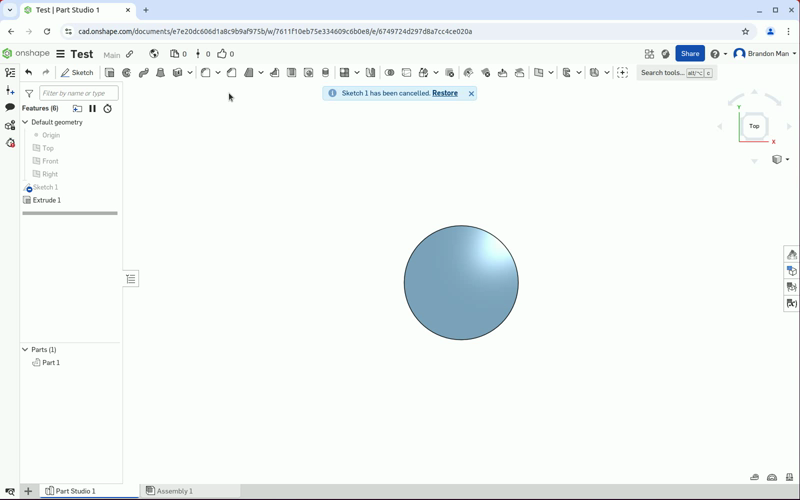
mouse_move(541, 75)
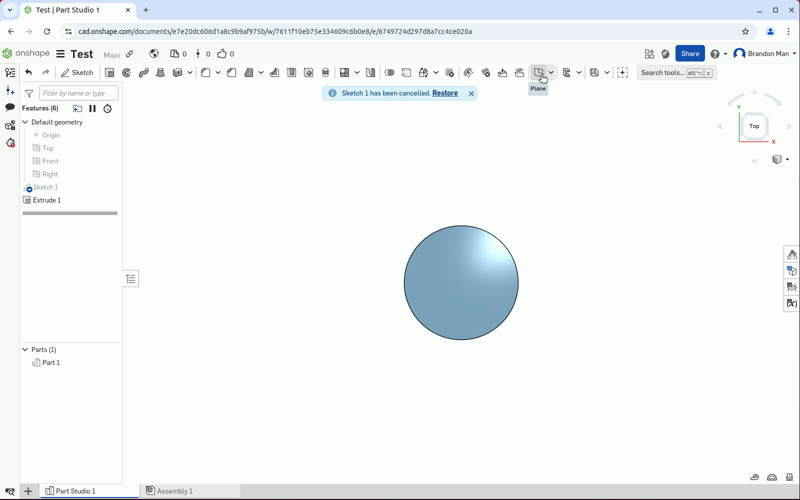
click(541, 75)
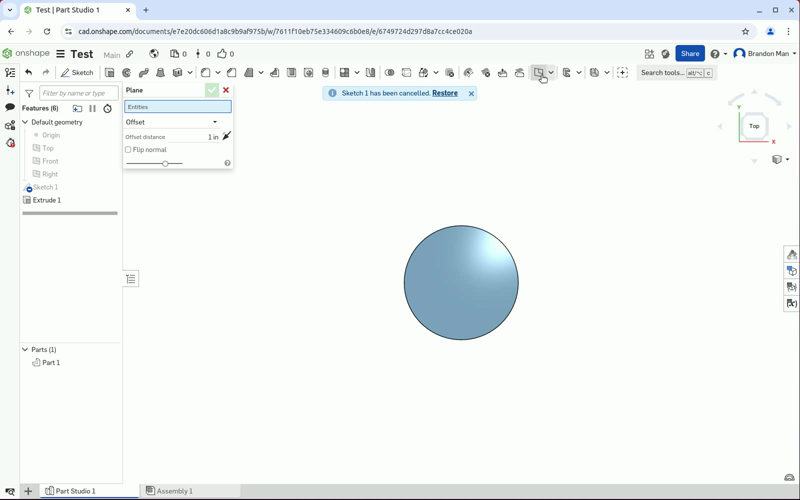
mouse_move(73, 150)
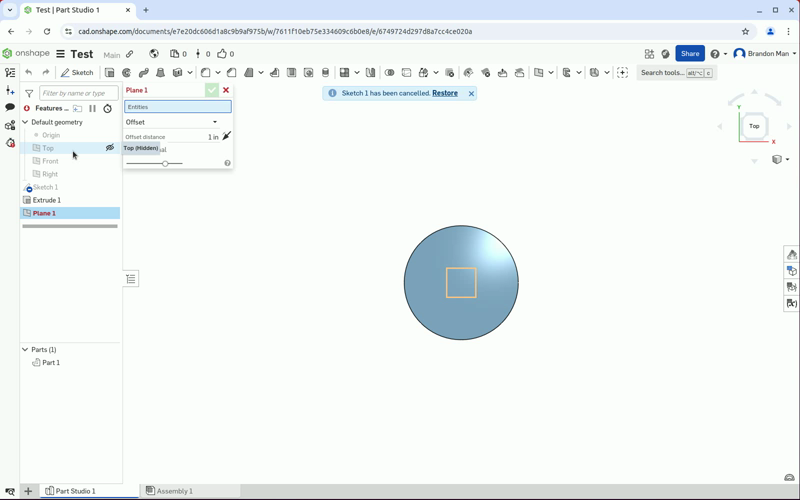
click(73, 150)
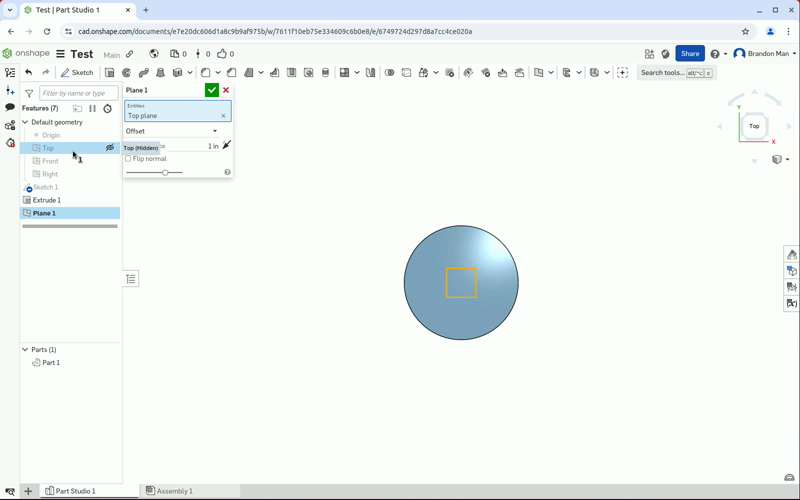
key(tab, 2)
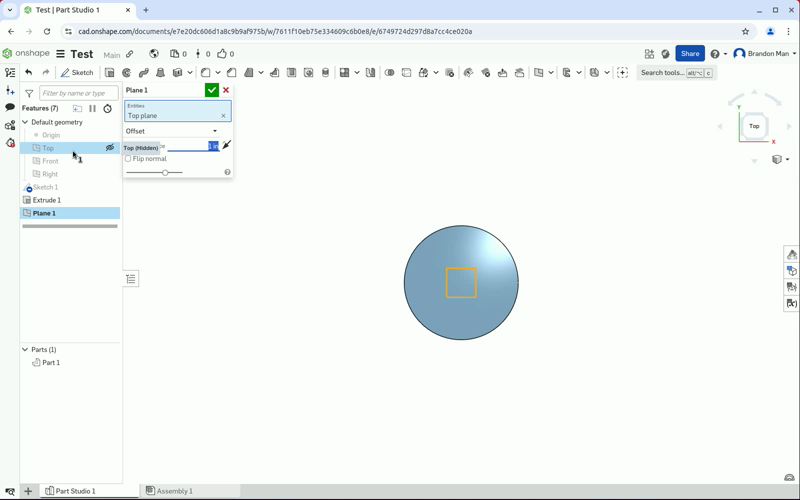
text(23.108)
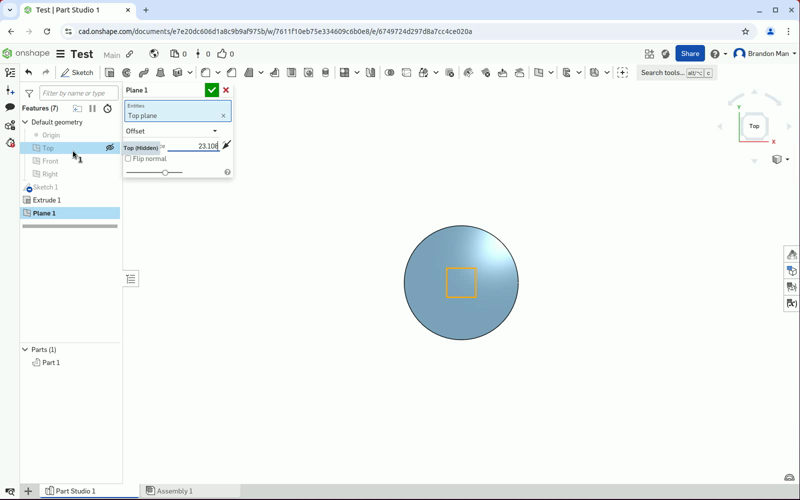
key(enter, 2)
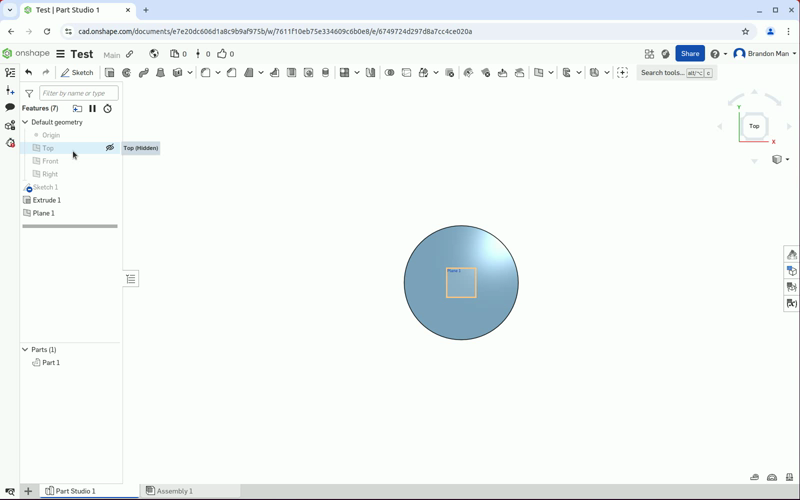
key(shift+s)
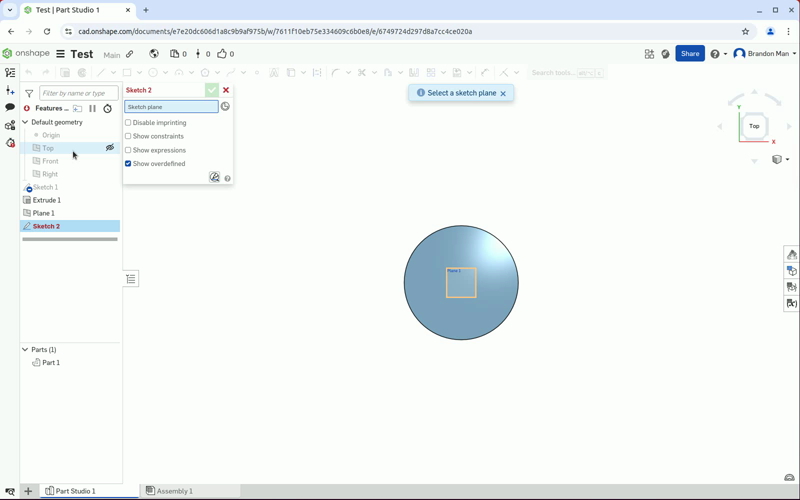
mouse_move(73, 215)
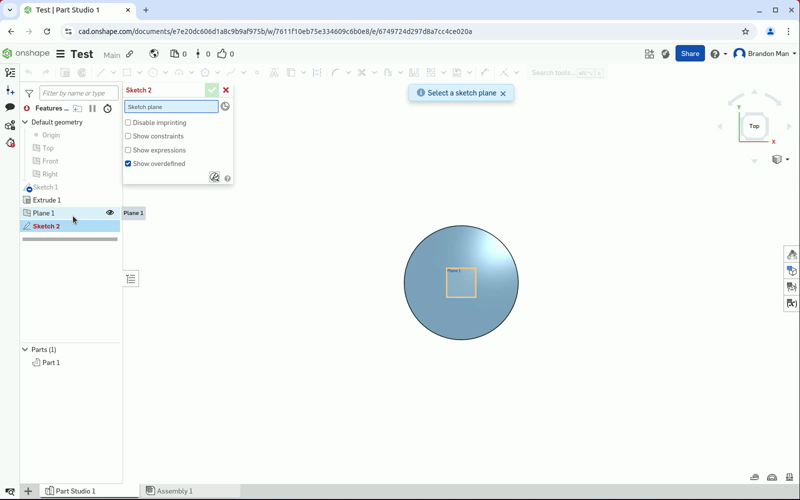
click(73, 215)
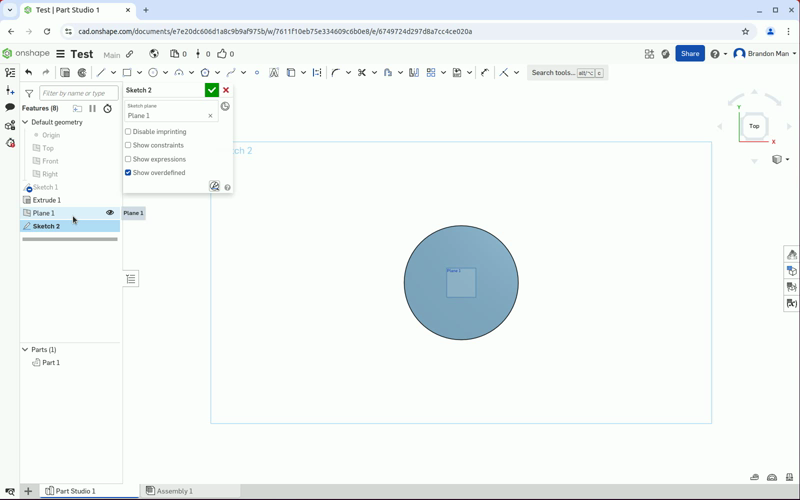
mouse_move(73, 352)
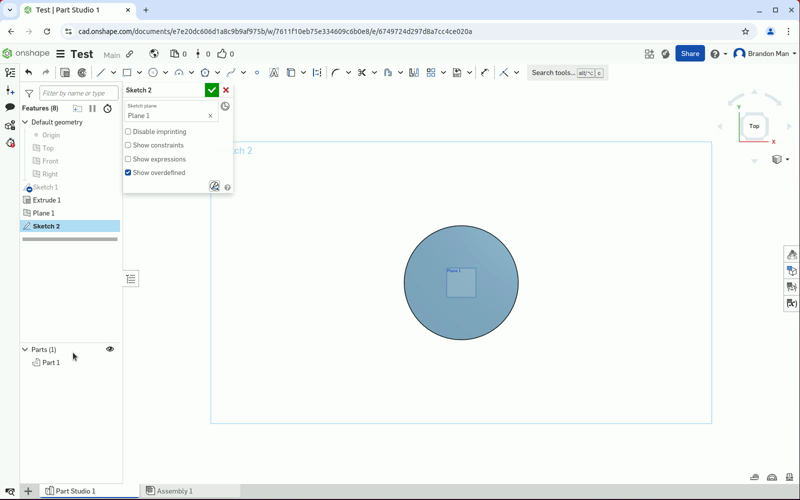
key(y)
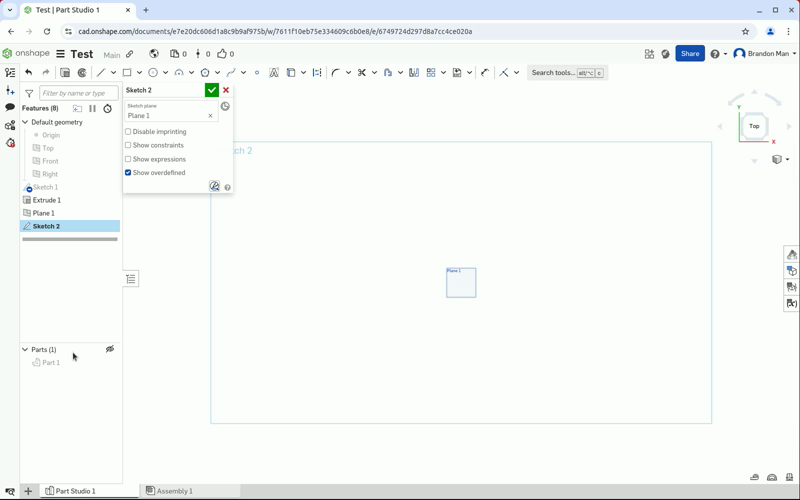
key(c)
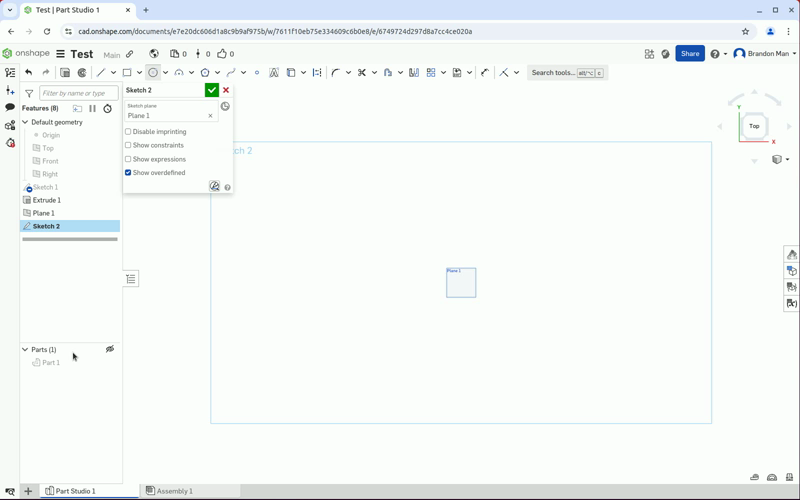
key_down(shift)
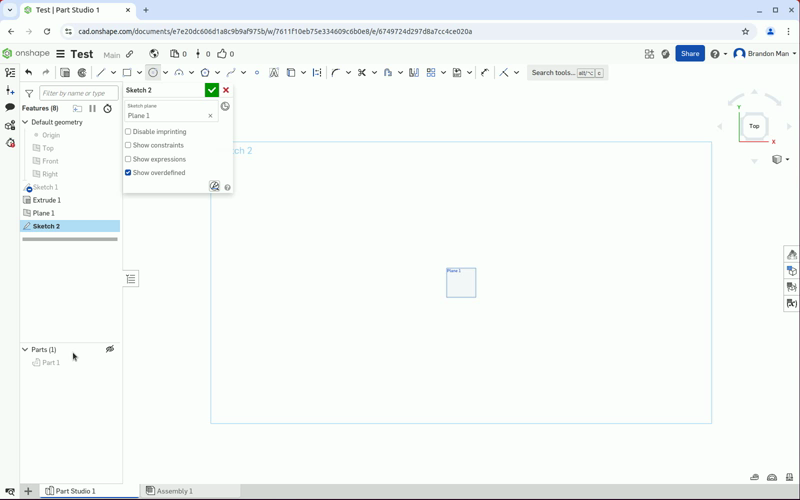
mouse_move(461, 282)
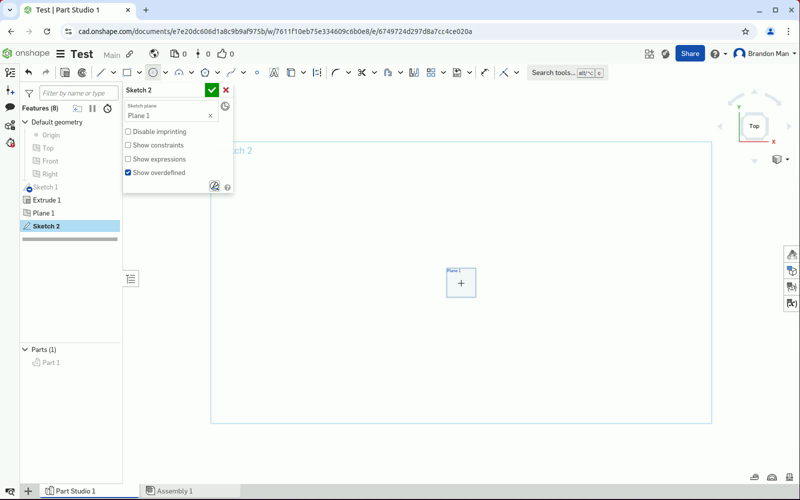
click(461, 282)
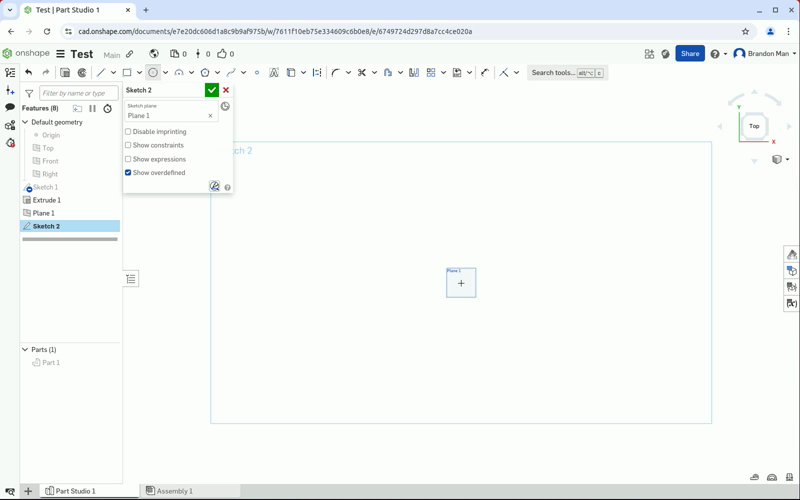
key_up(shift)
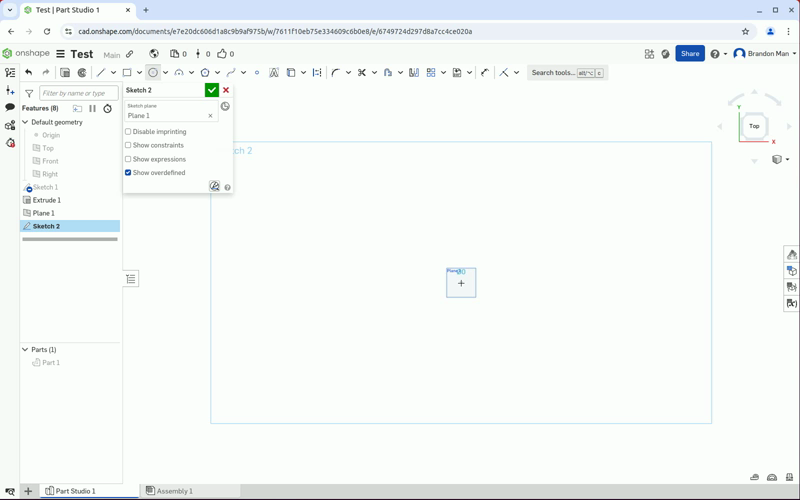
mouse_move(508, 282)
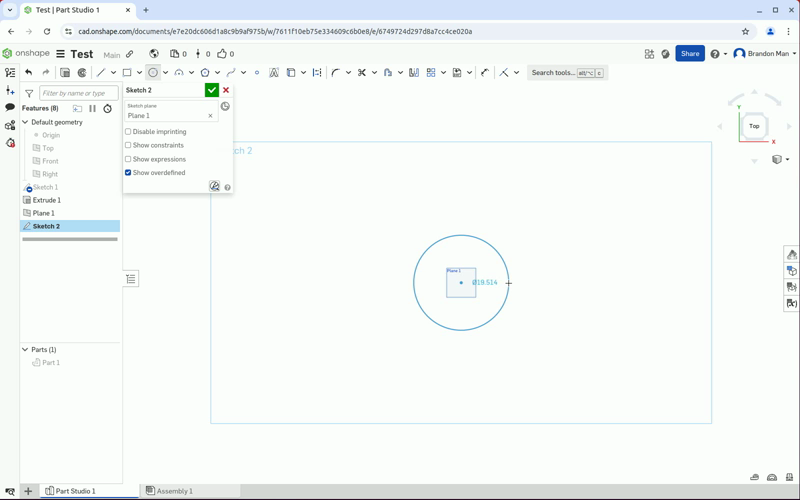
click(508, 282)
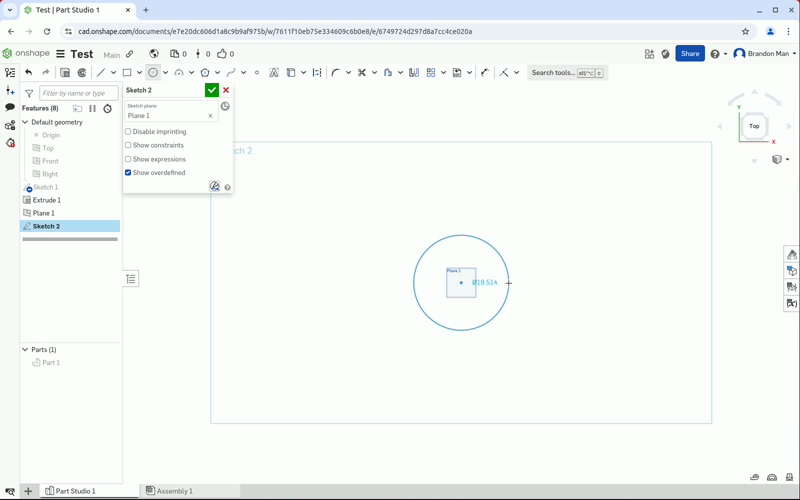
key(esc)
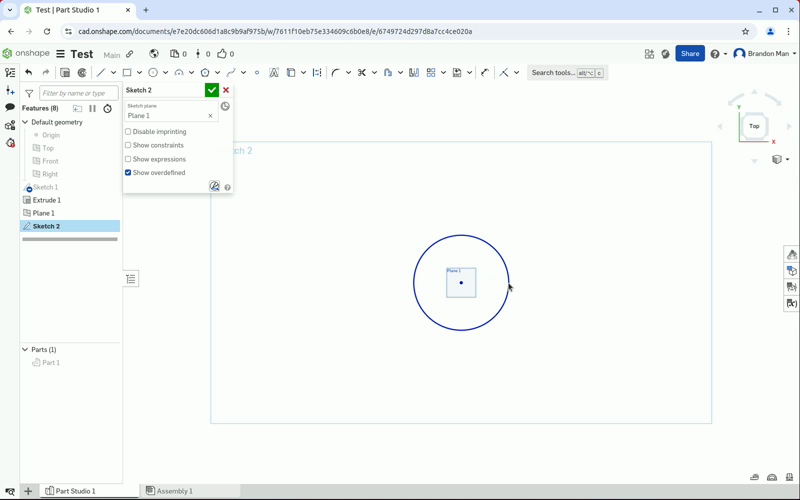
mouse_move(452, 281)
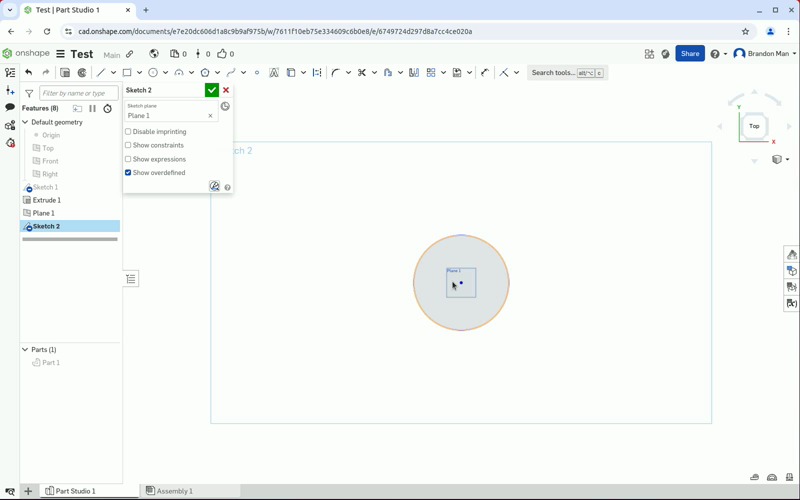
click(452, 281)
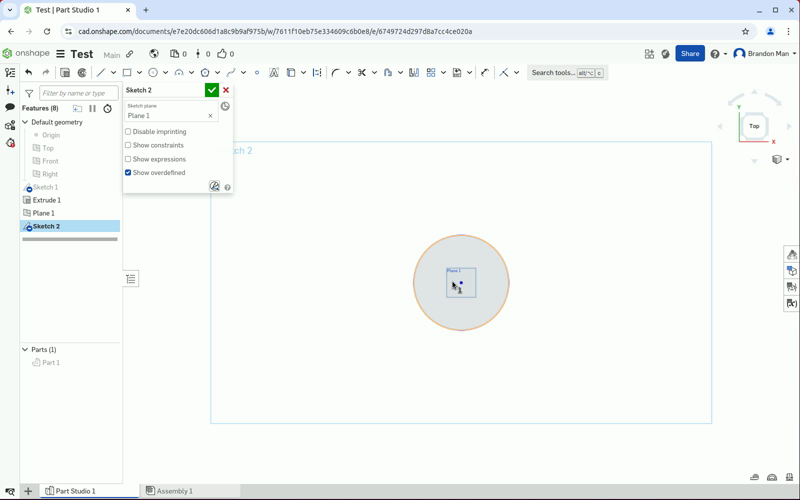
mouse_move(73, 352)
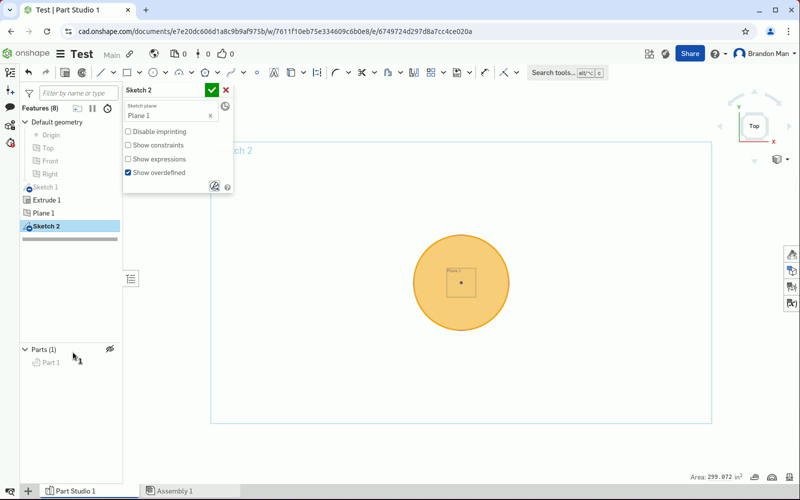
key(shift+y)
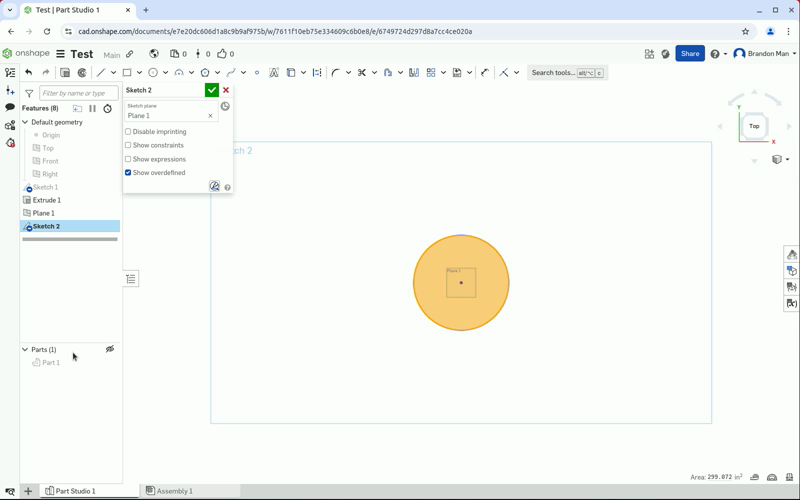
key(shift+e)
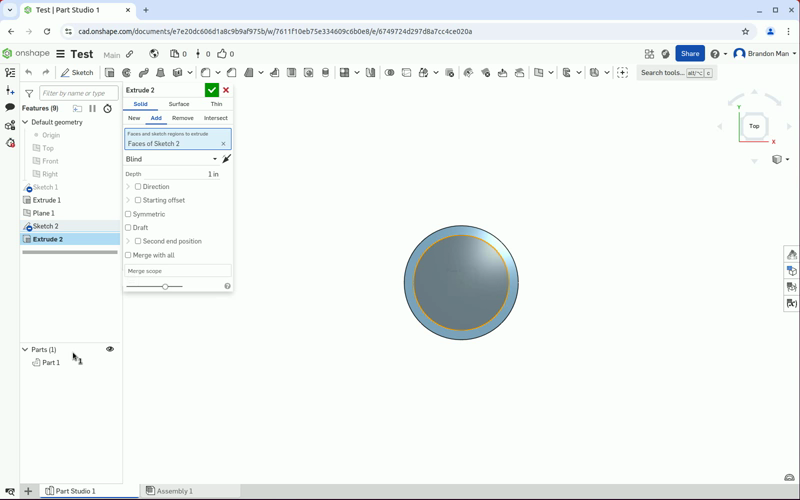
mouse_move(143, 106)
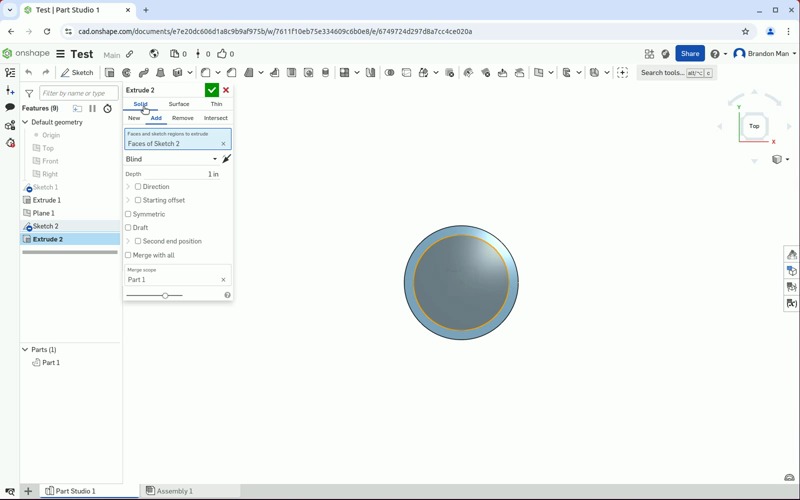
click(143, 106)
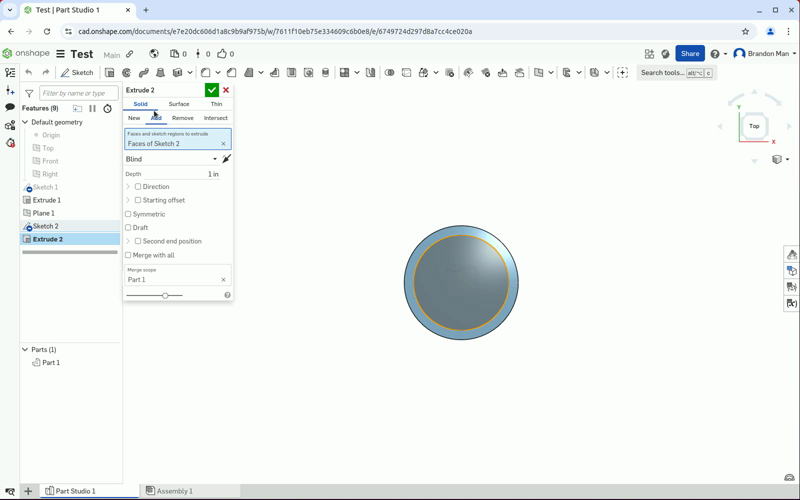
mouse_move(186, 120)
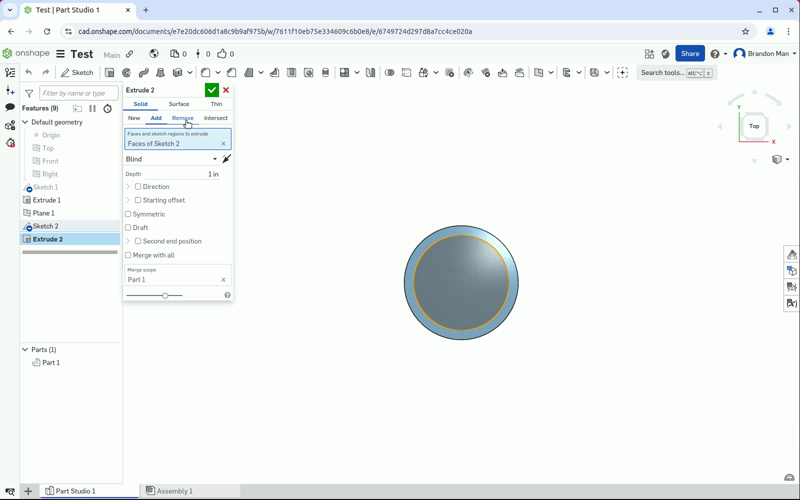
click(186, 120)
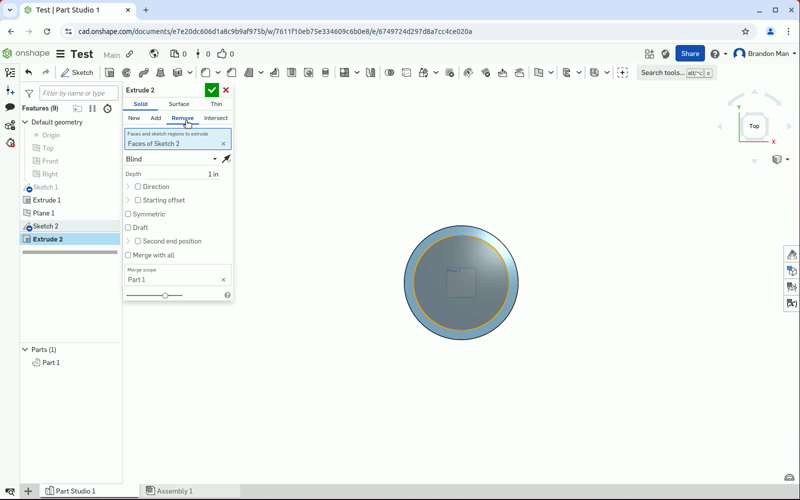
key(tab, 4)
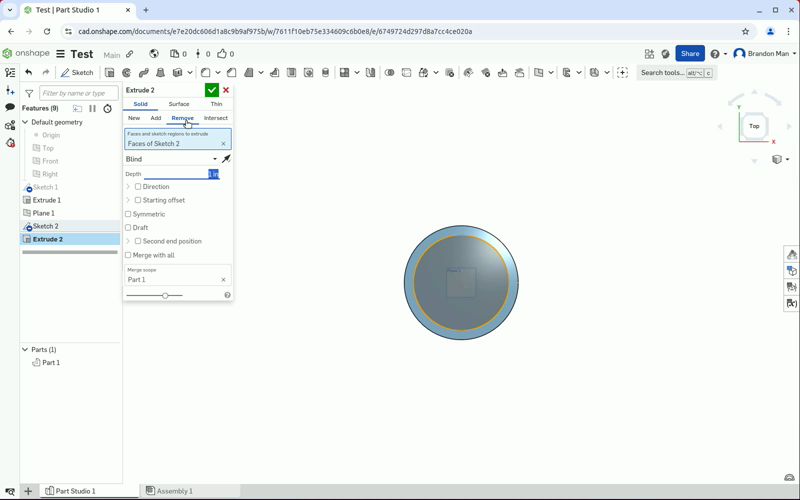
text(19.257)
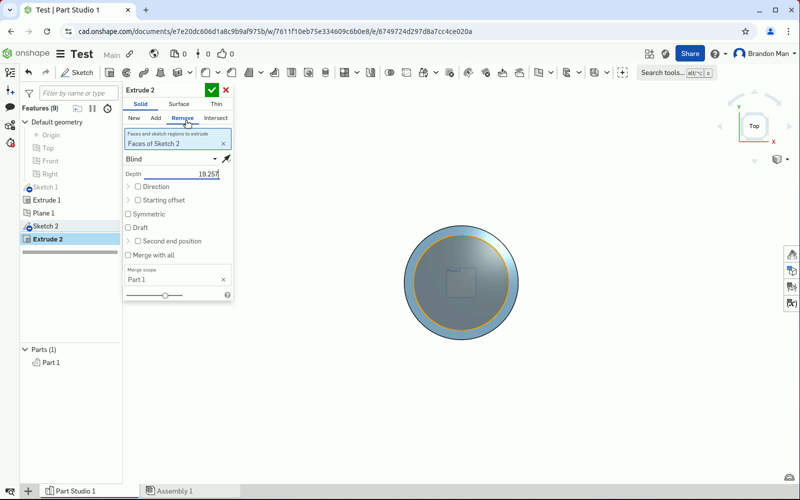
key(tab, 6)
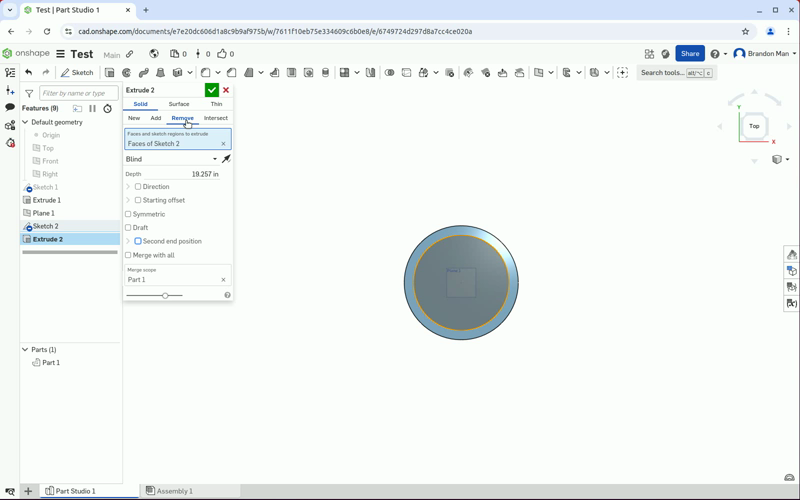
key(space)
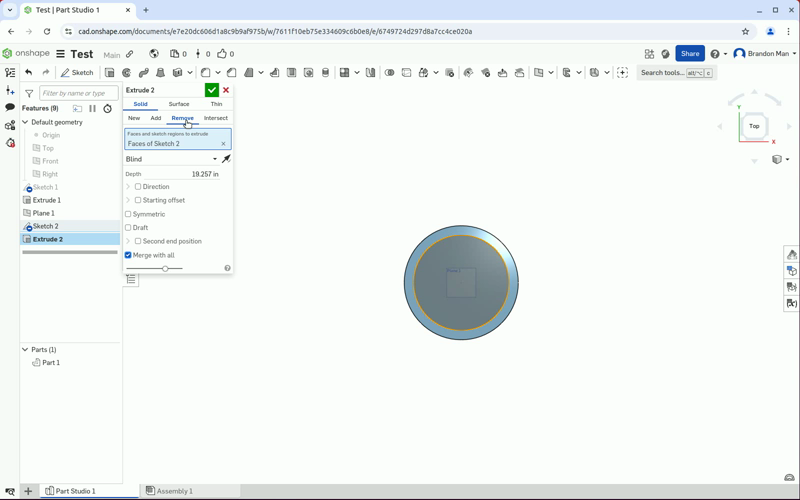
key(enter)
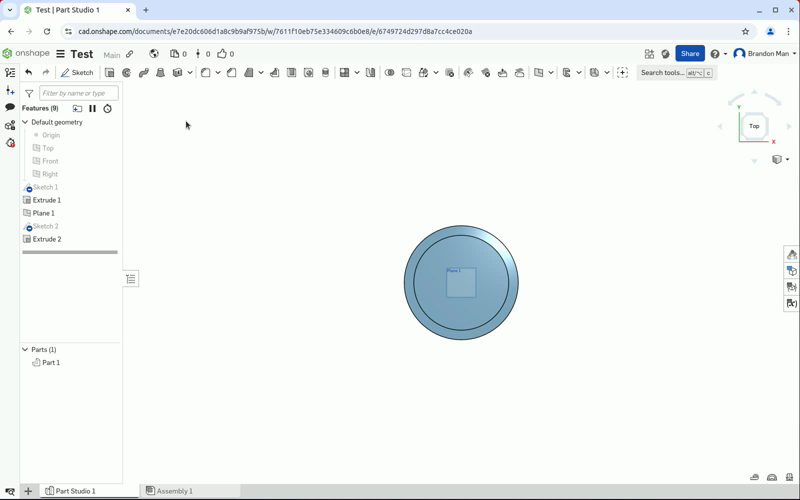
key(shift+h)
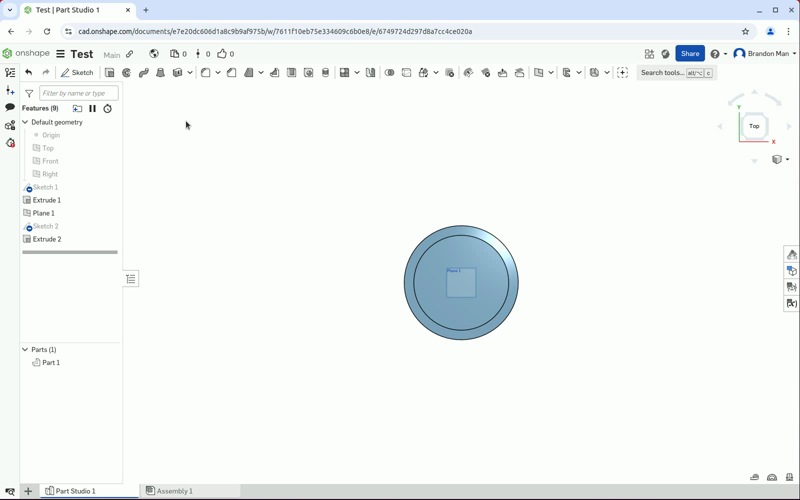
key(shift+h)
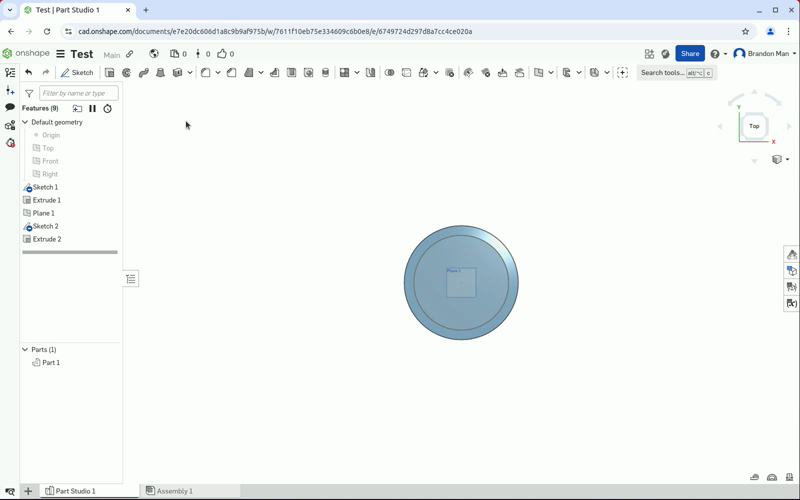
key(shift+7)
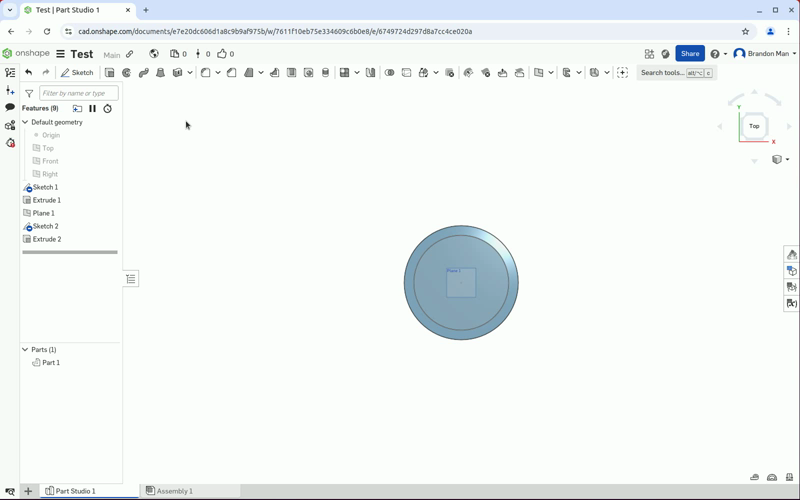
key(up, 3)
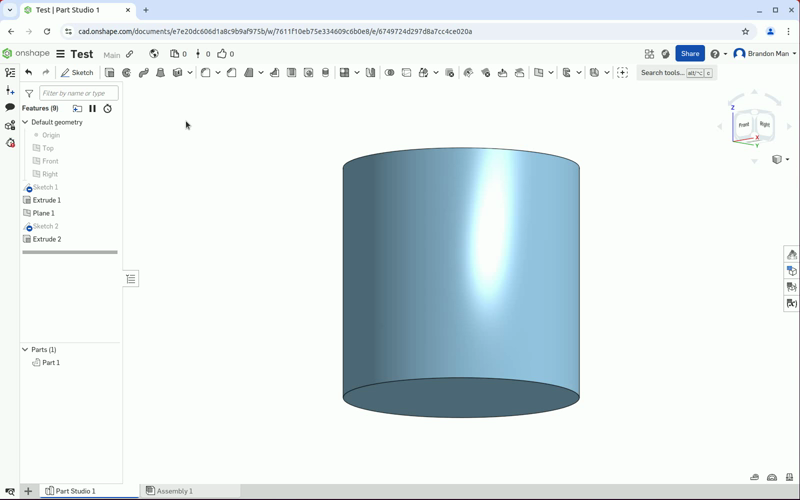
key(left, 3)
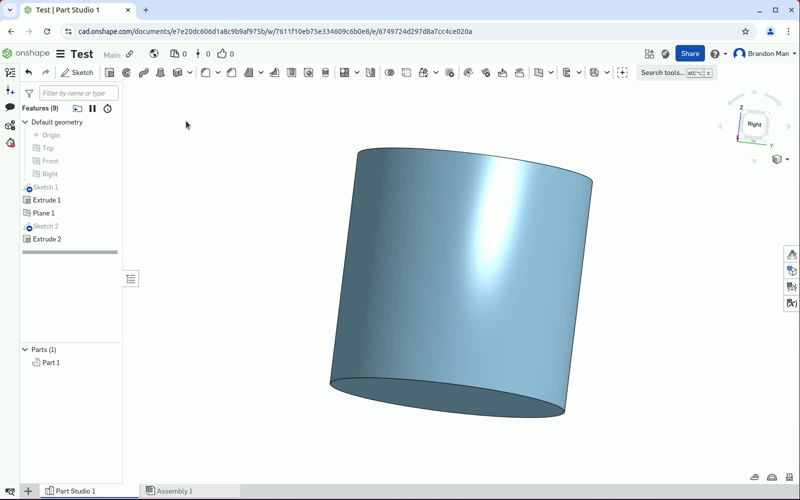
key(right, 3)
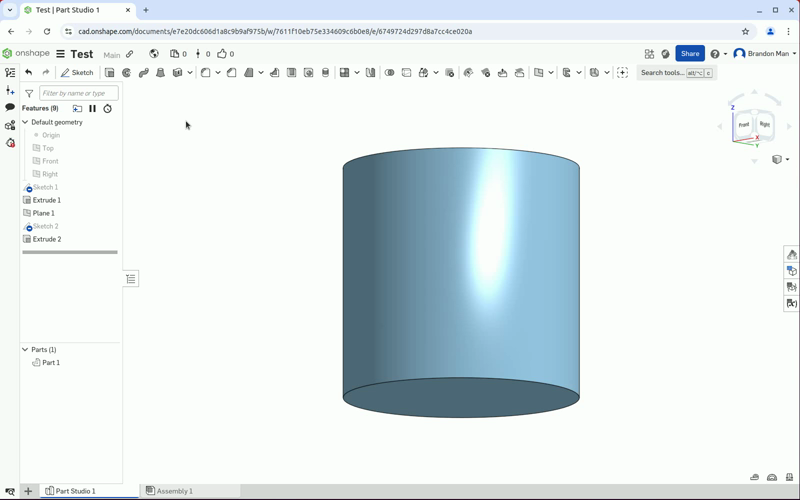
key(down, 3)
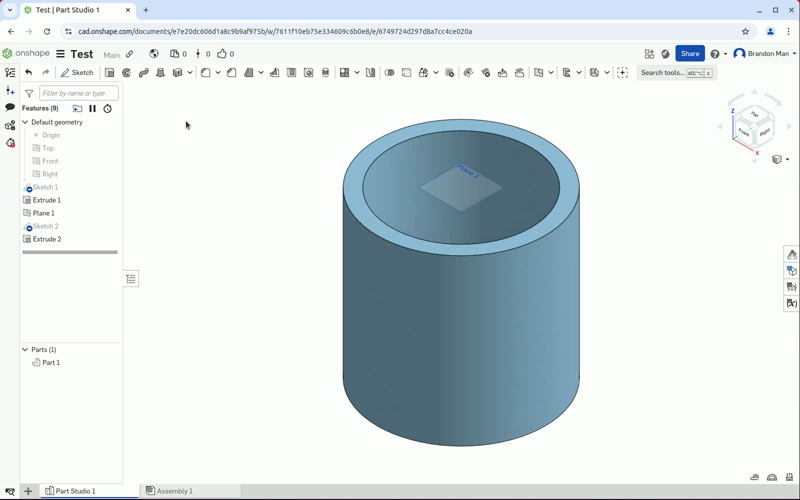
mouse_move(73, 189)
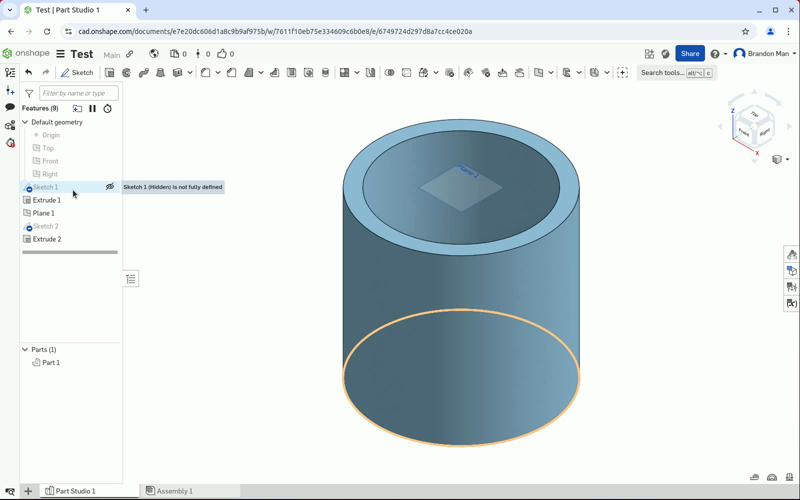
click(73, 189)